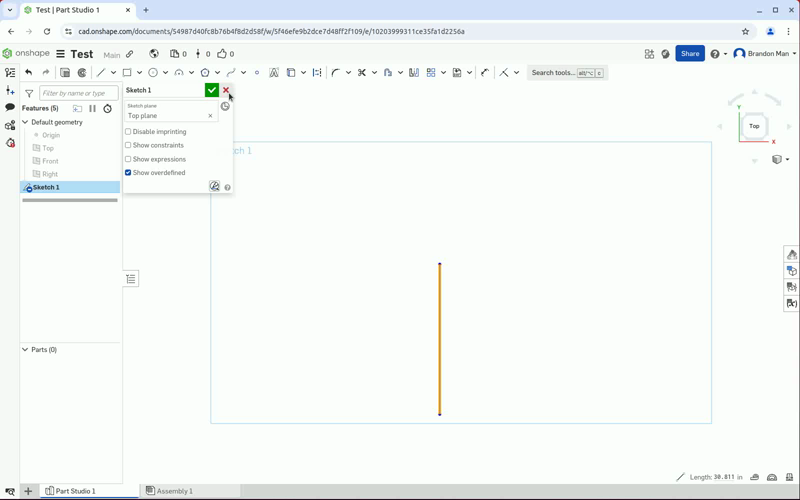
key(shift+h)
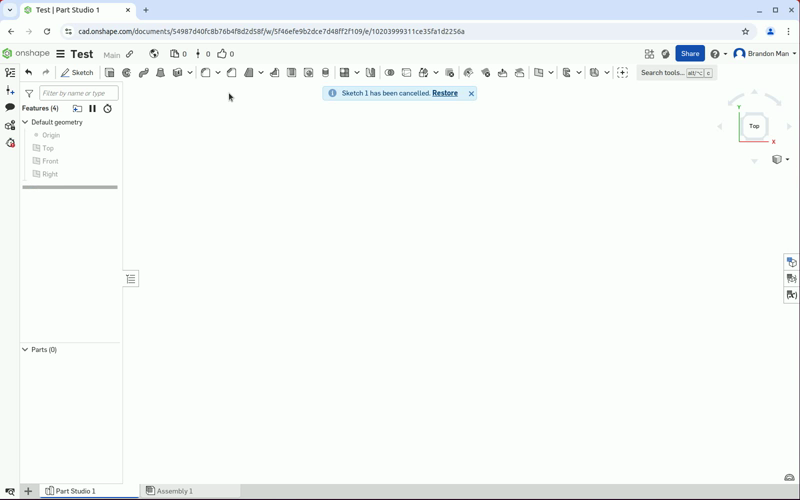
mouse_move(73, 352)
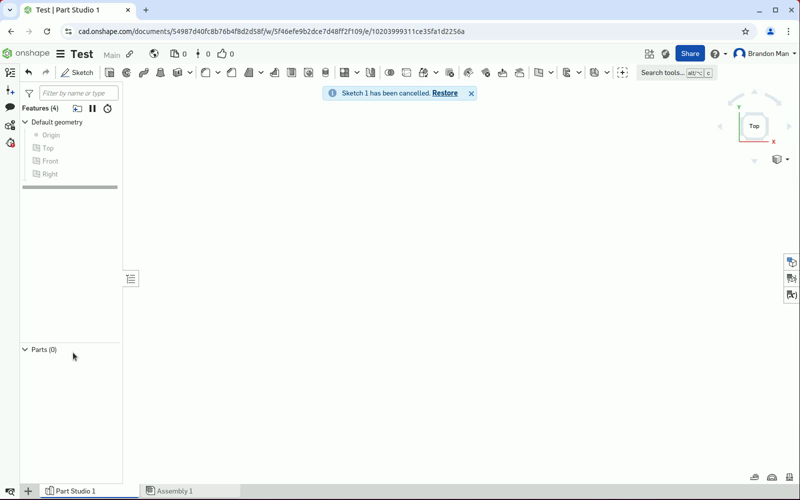
key(y)
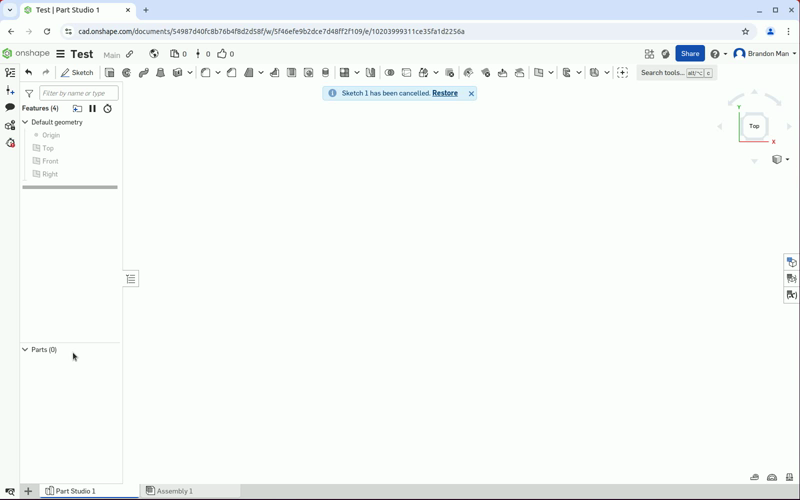
key(shift+p)
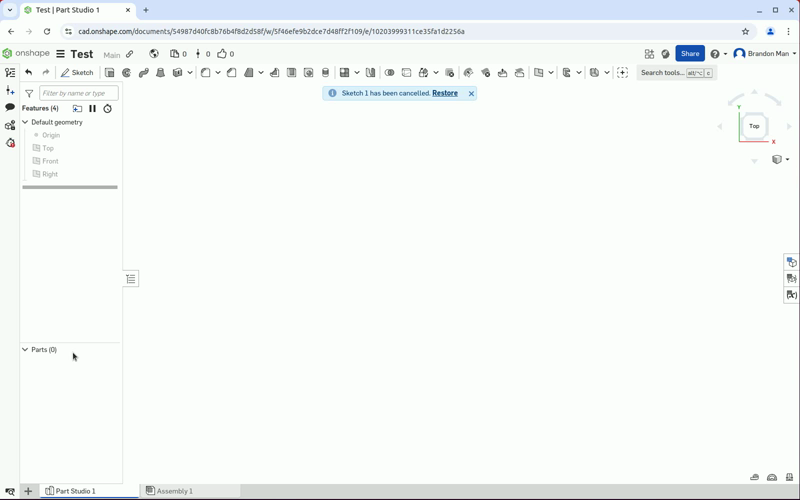
key(space)
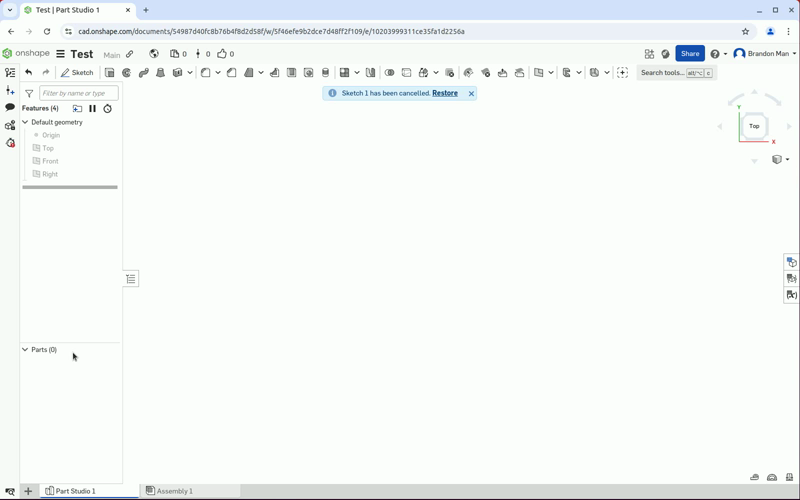
key_down(shift)
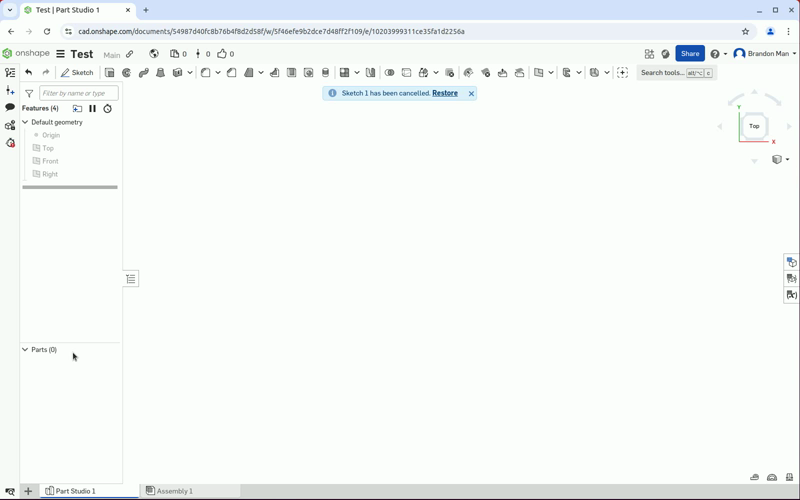
key(up)
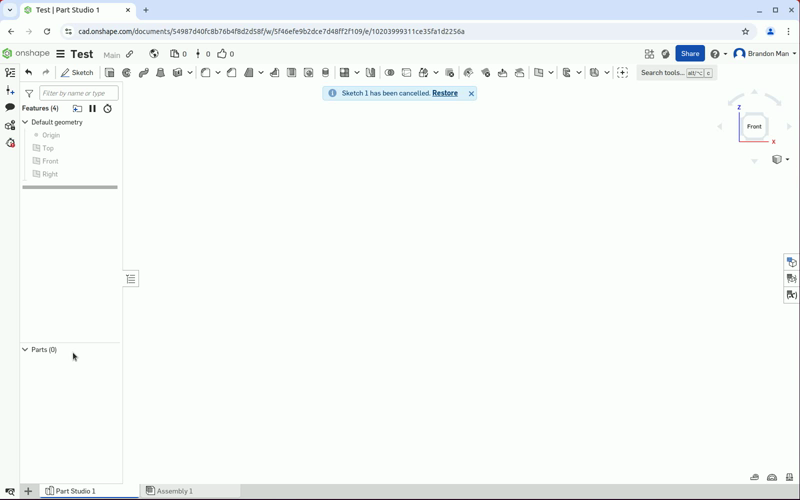
key_up(shift)
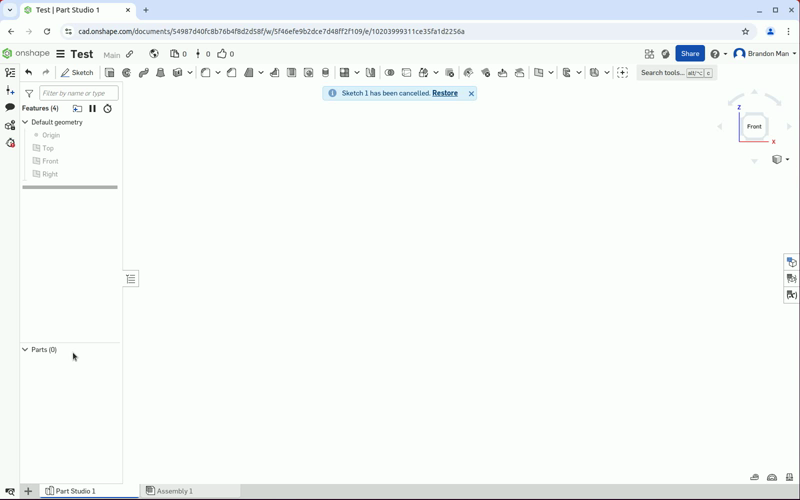
mouse_move(73, 352)
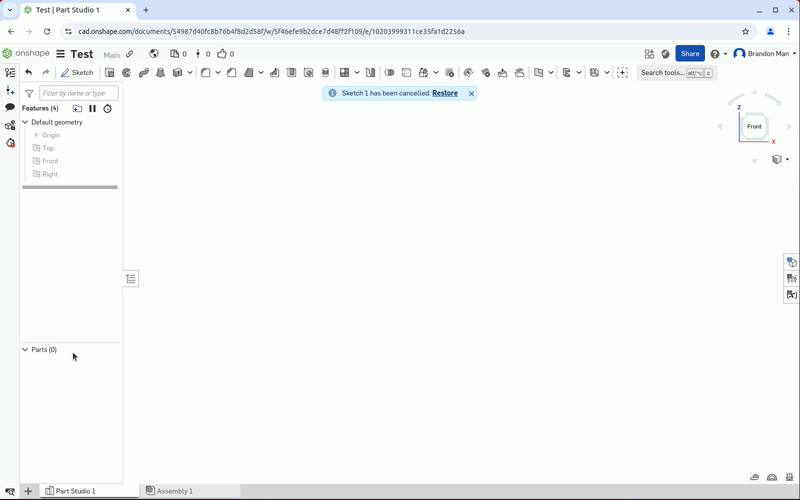
key(shift+y)
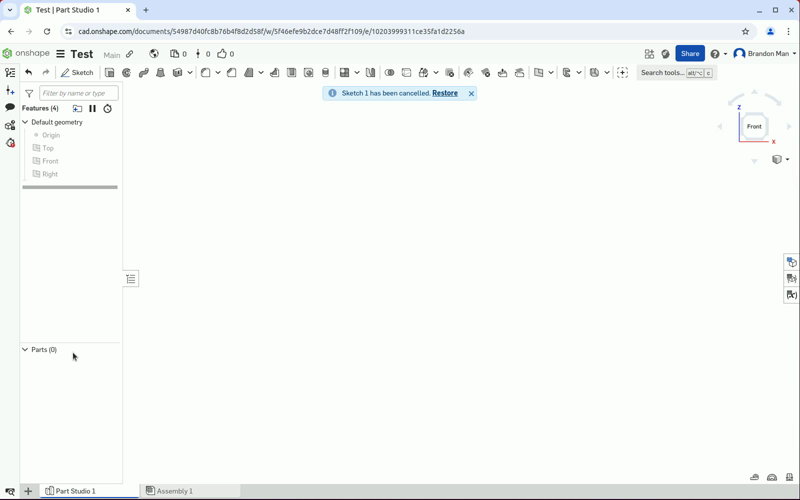
key(shift+s)
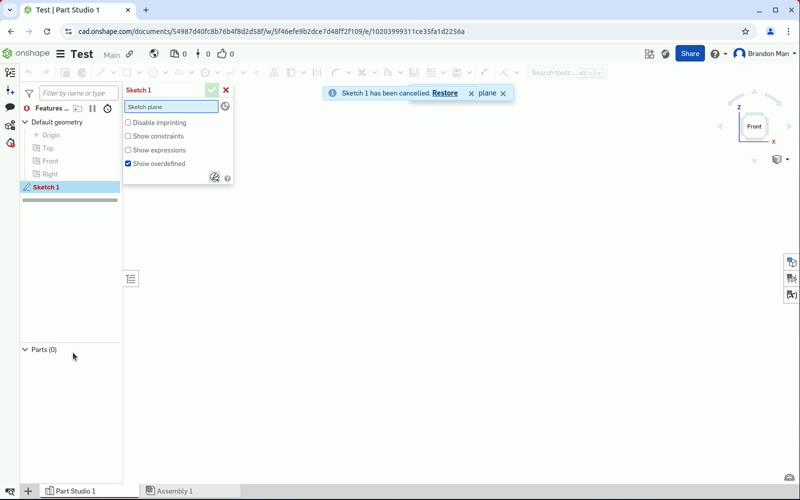
mouse_move(73, 163)
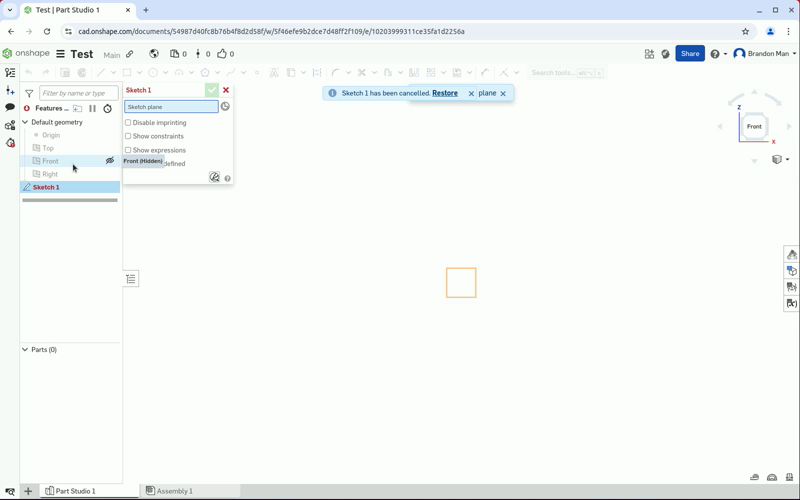
click(73, 163)
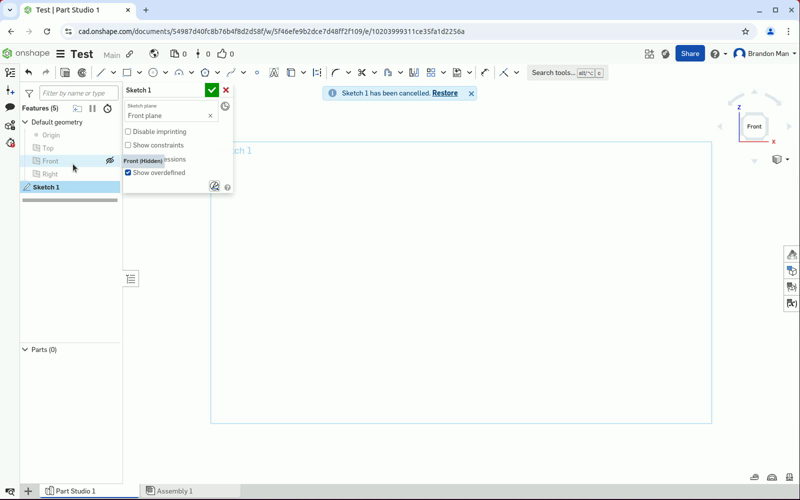
mouse_move(73, 352)
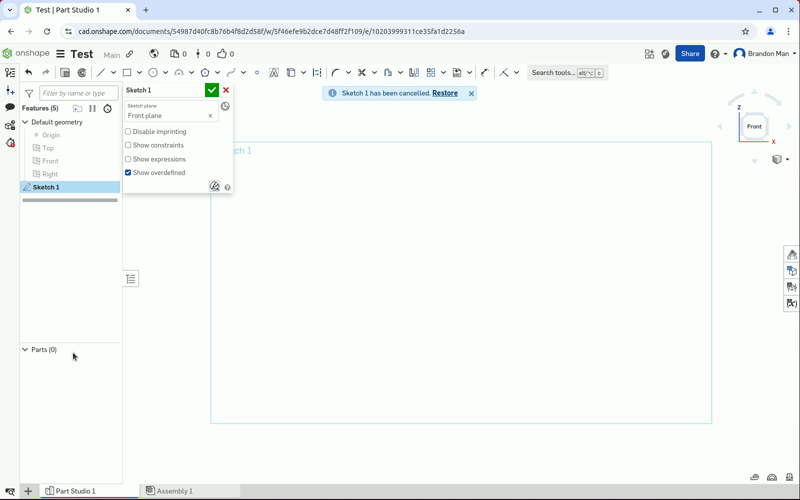
key(y)
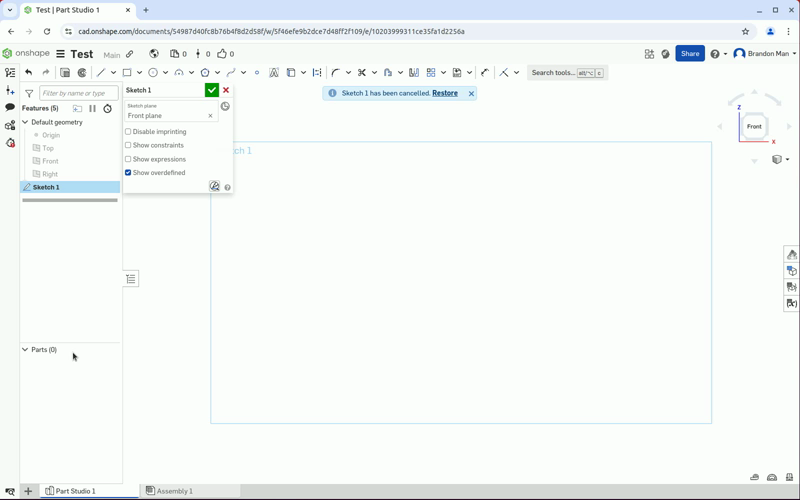
key(c)
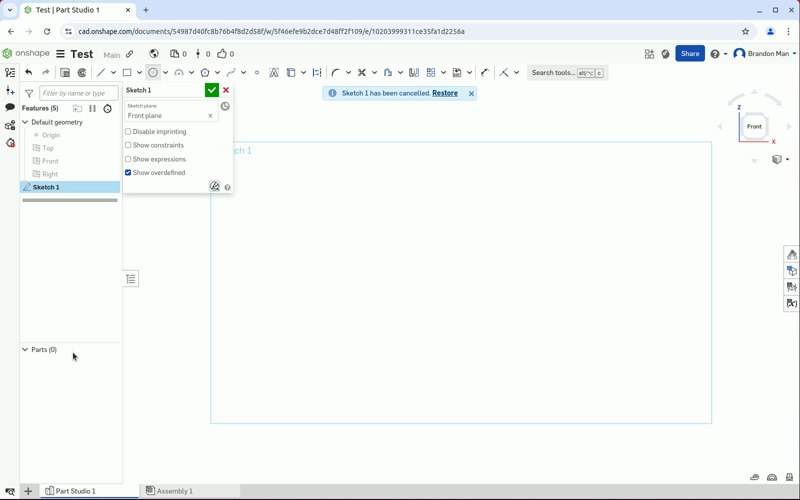
key_down(shift)
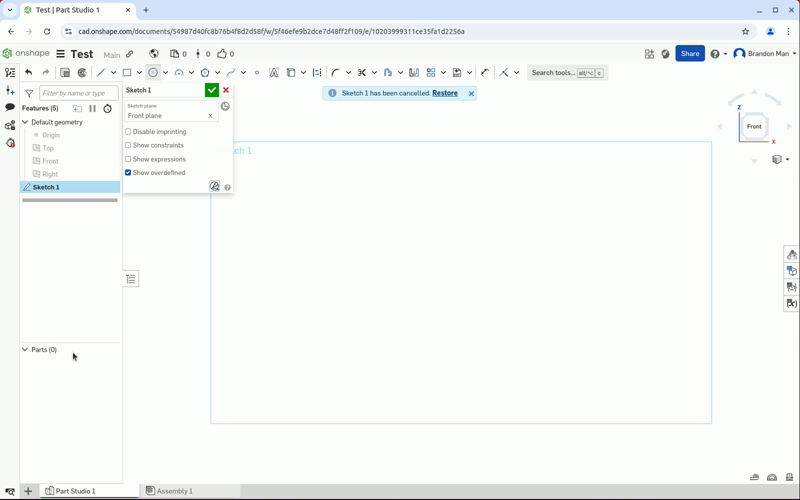
mouse_move(461, 282)
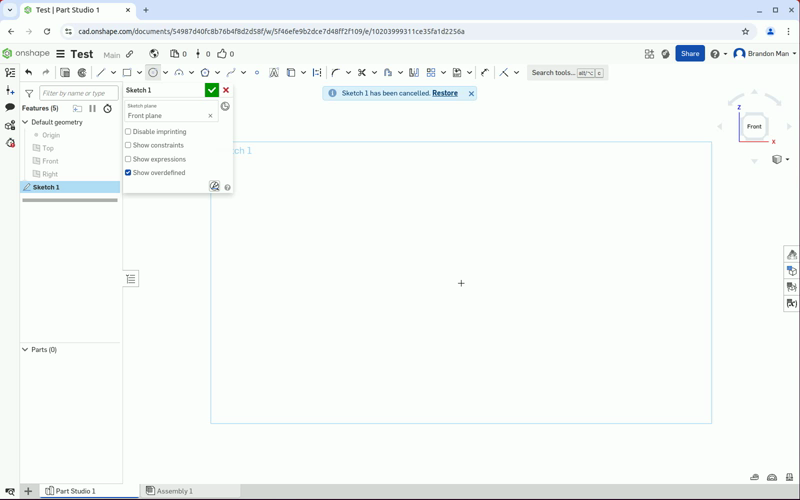
click(461, 282)
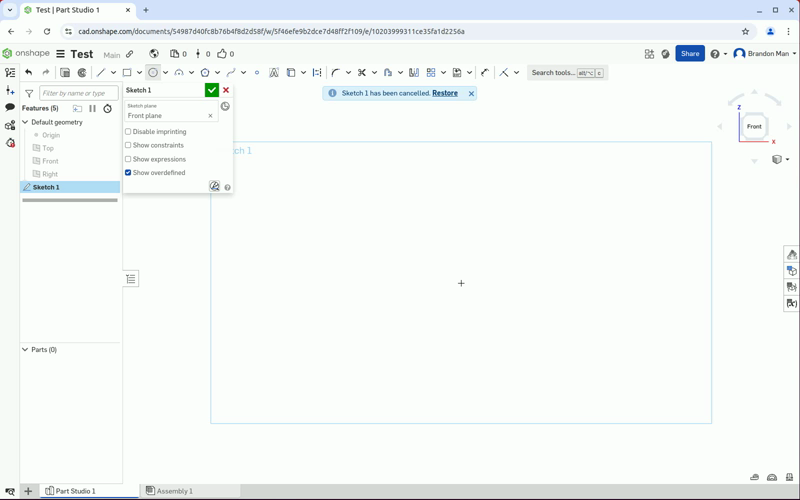
key_up(shift)
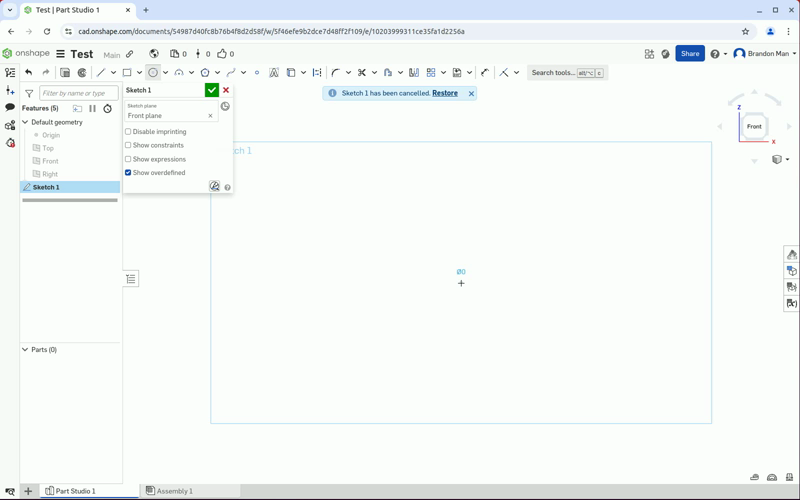
mouse_move(568, 282)
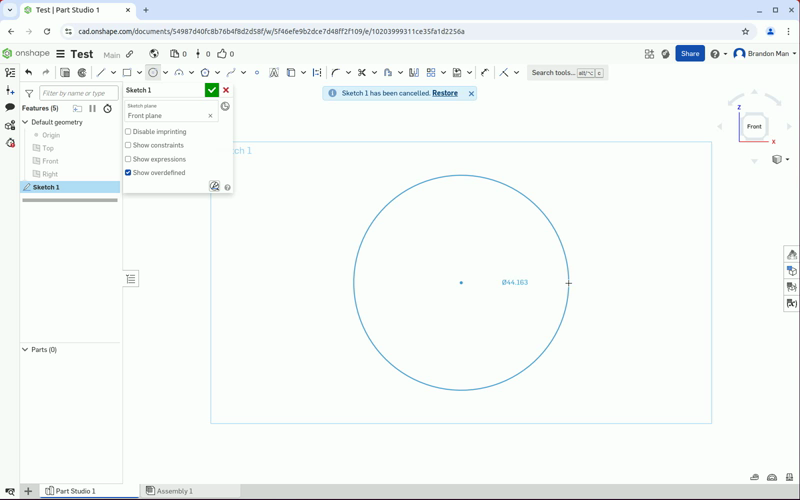
click(568, 282)
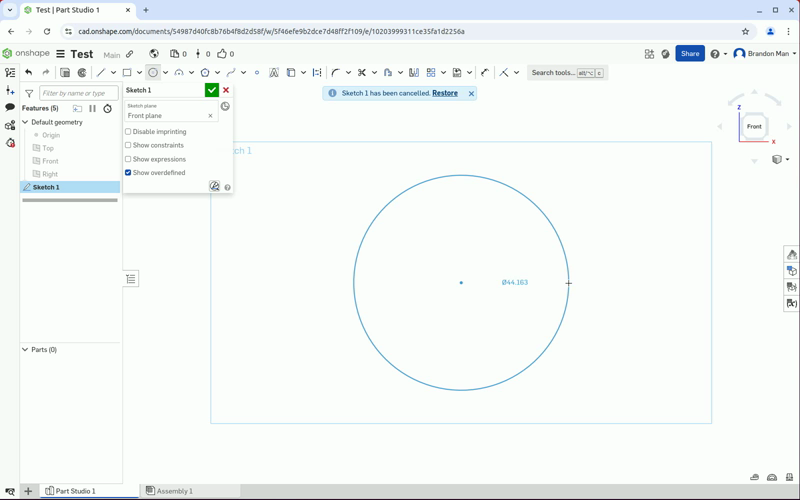
key(esc)
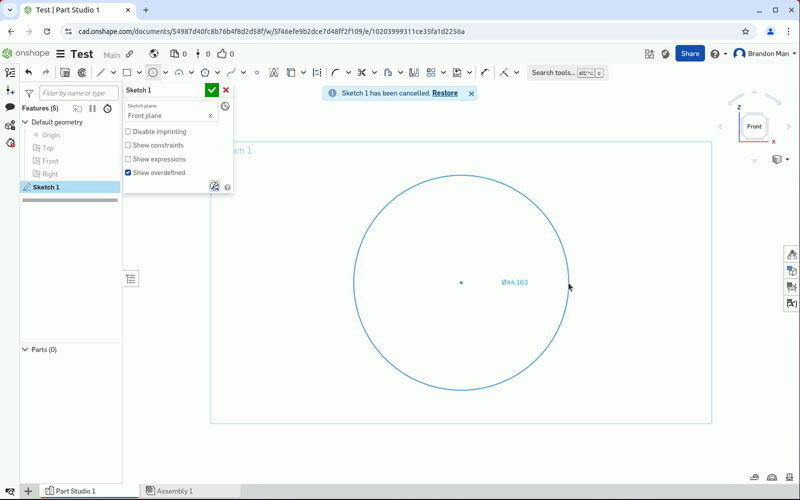
mouse_move(451, 323)
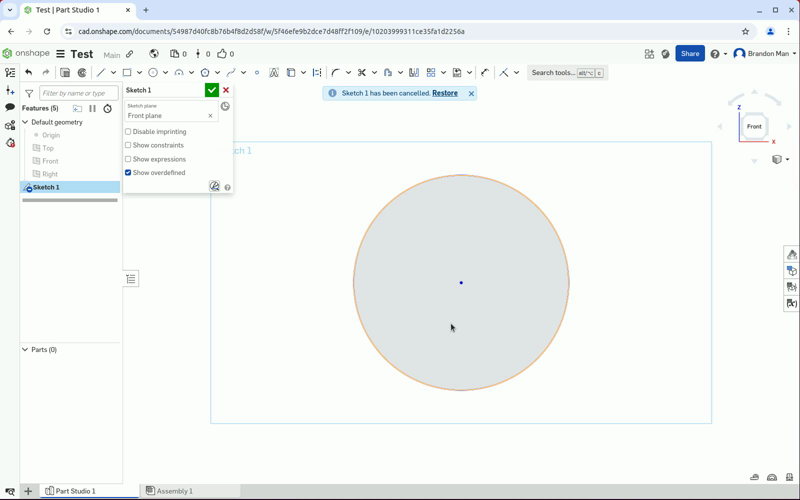
click(451, 323)
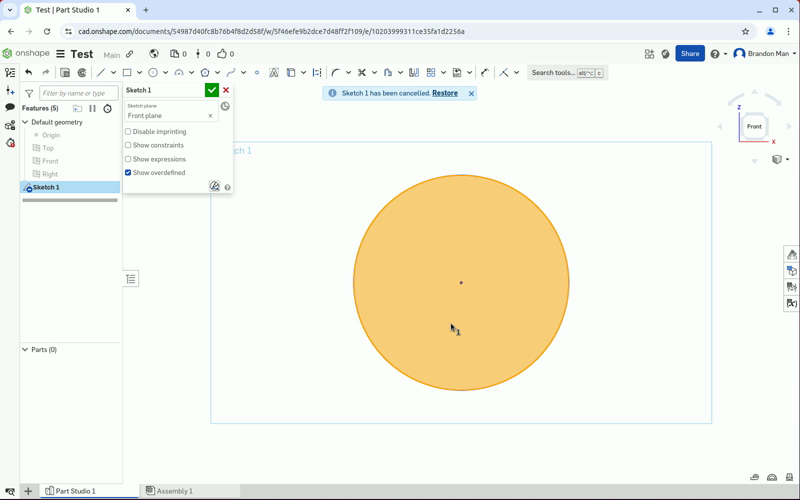
mouse_move(73, 352)
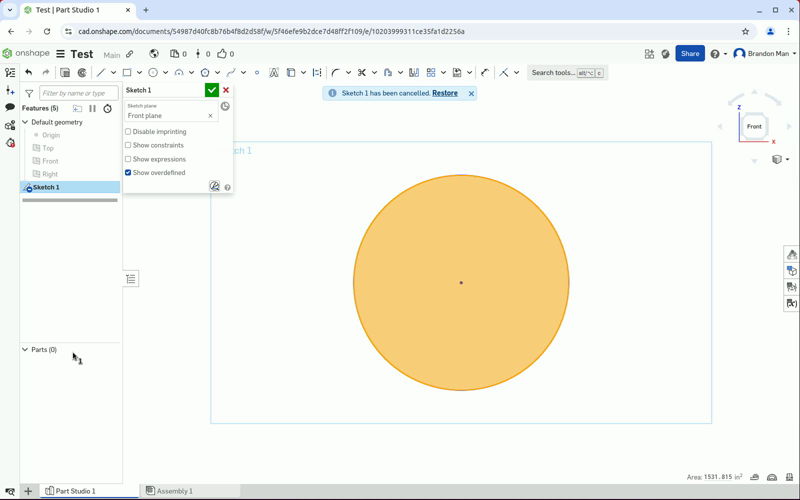
key(shift+y)
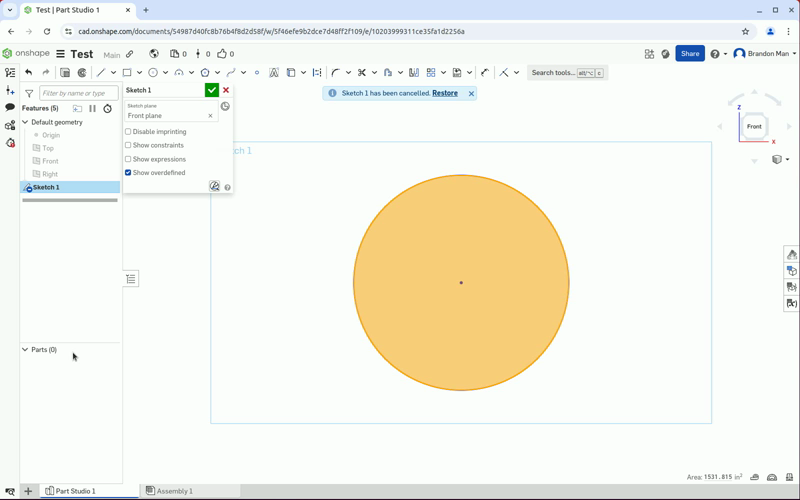
key(shift+e)
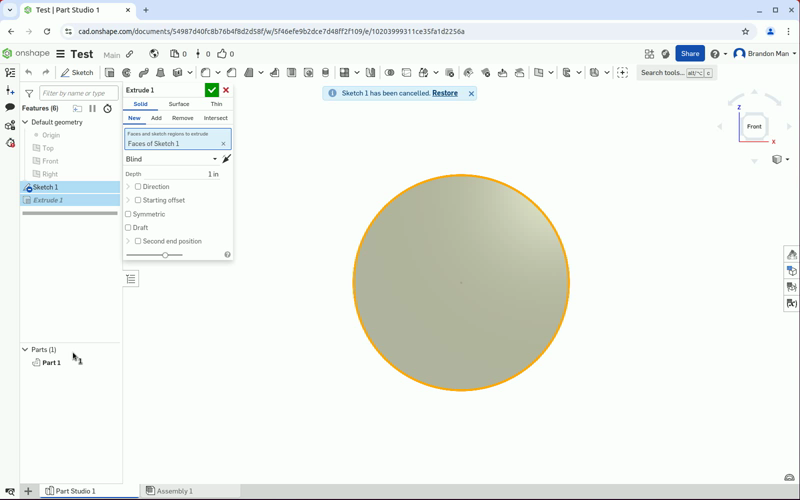
mouse_move(143, 106)
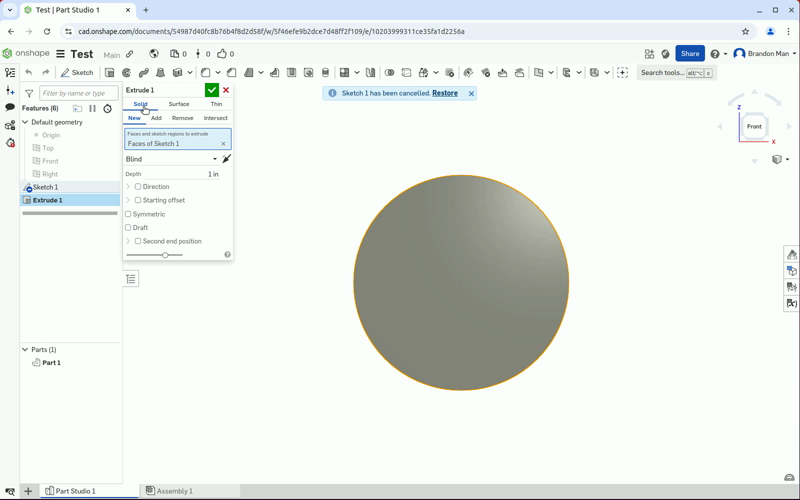
click(143, 106)
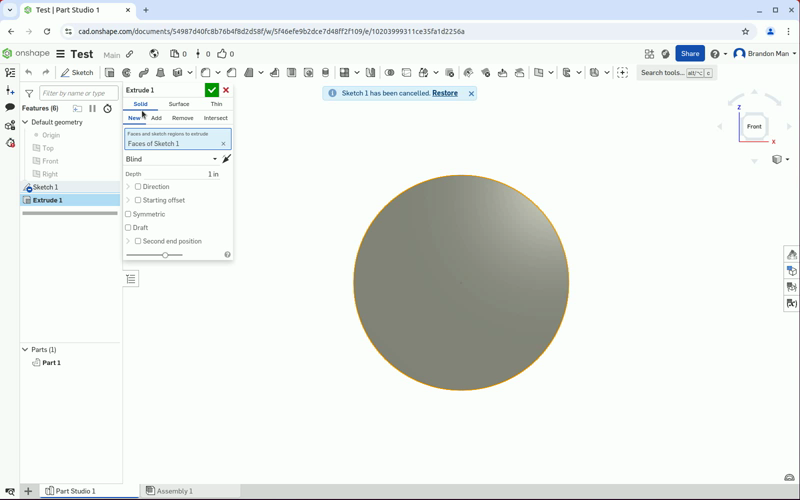
mouse_move(137, 120)
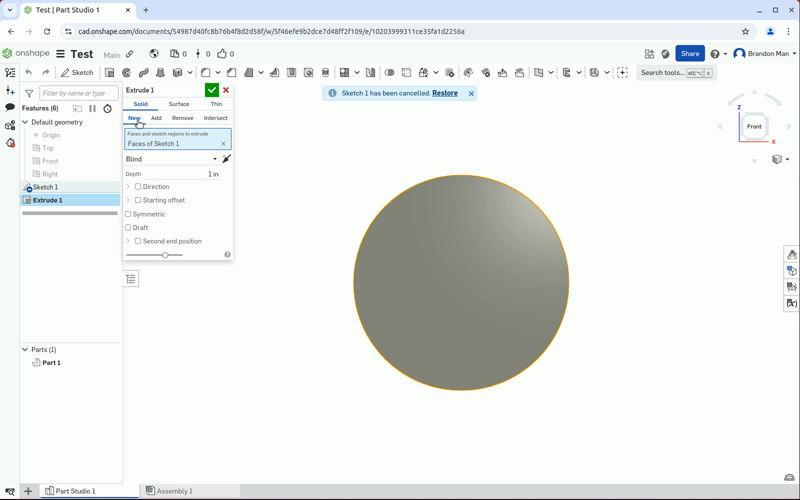
click(137, 120)
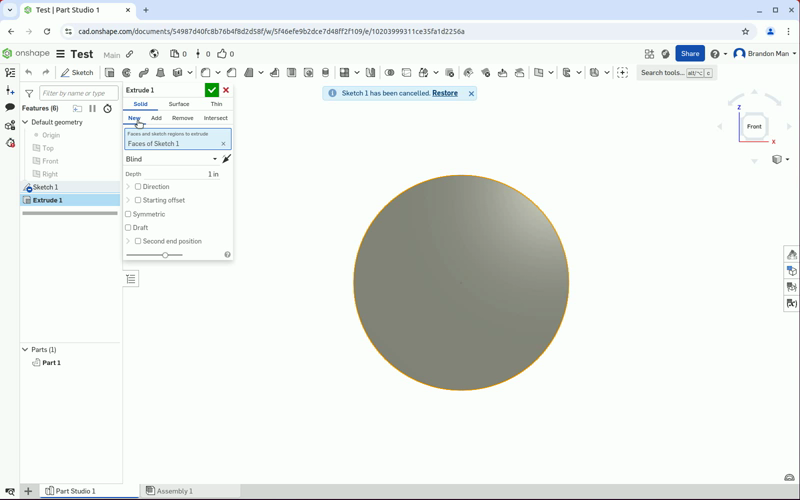
key(tab, 4)
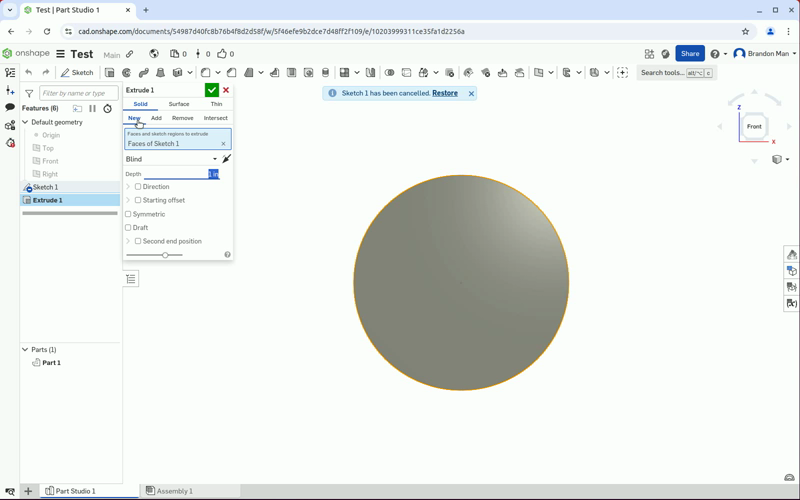
text(-0.241)
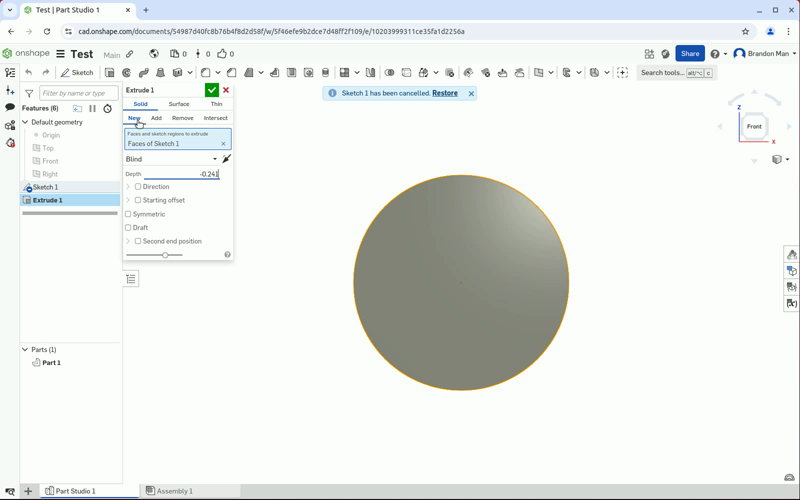
key(enter)
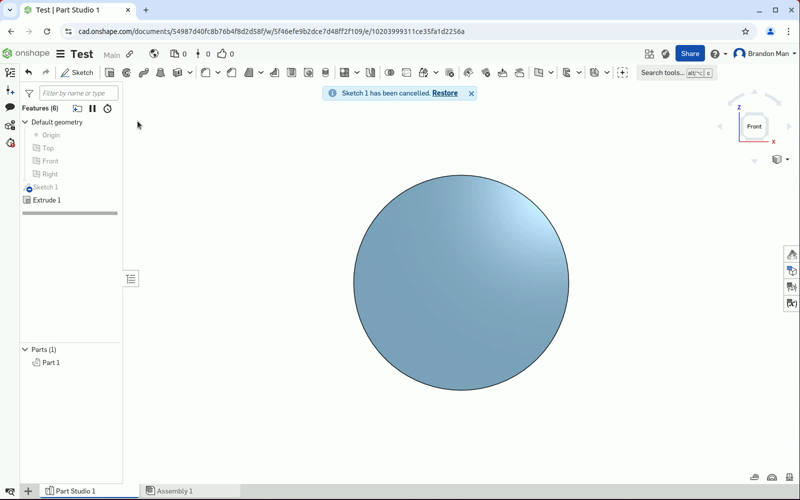
key(shift+h)
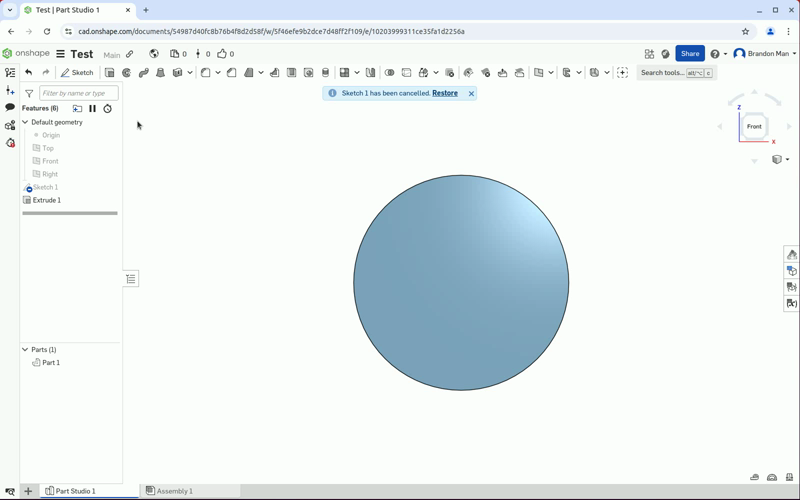
key(shift+h)
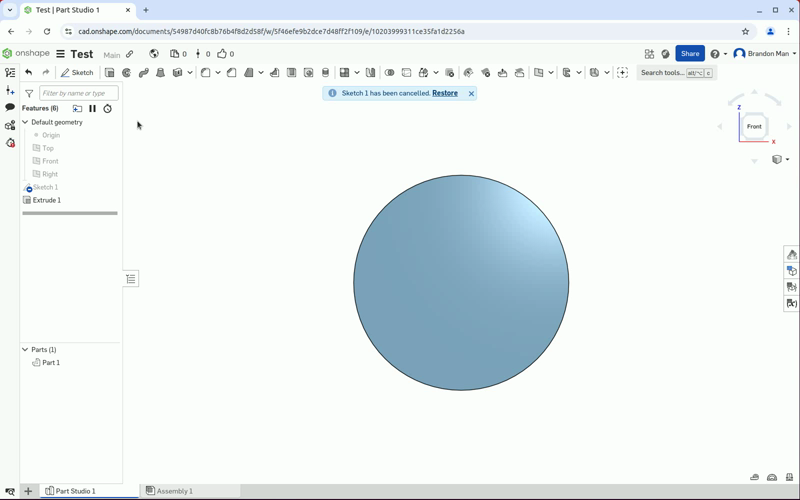
mouse_move(73, 189)
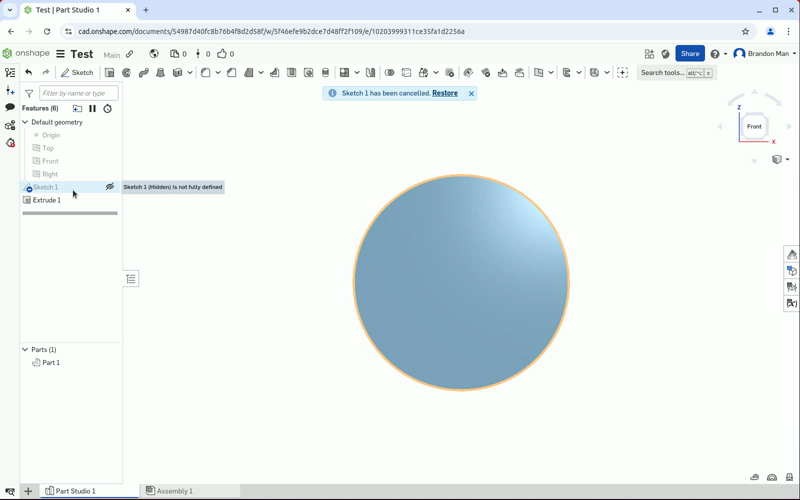
click(73, 189)
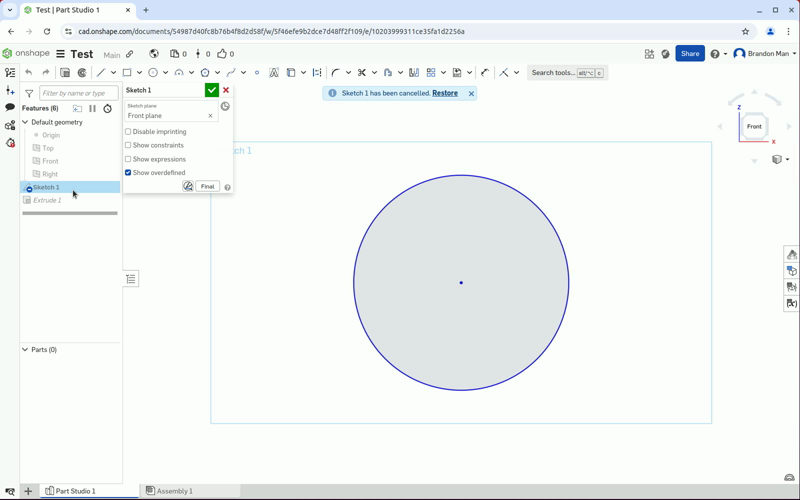
mouse_move(229, 92)
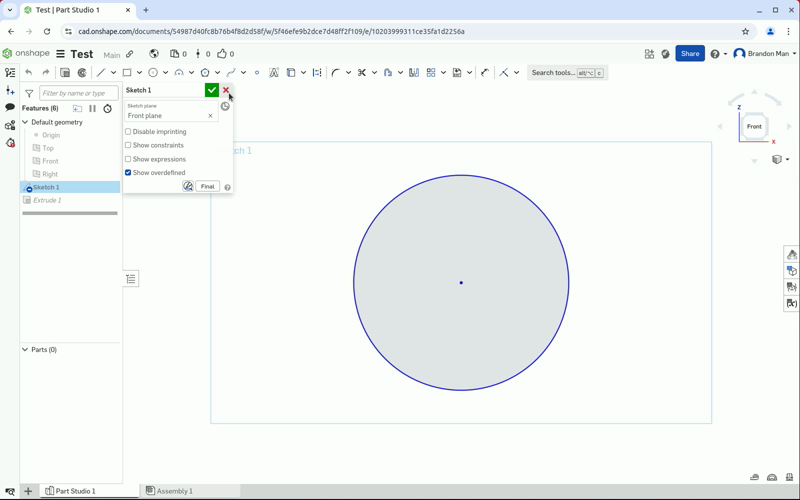
click(229, 92)
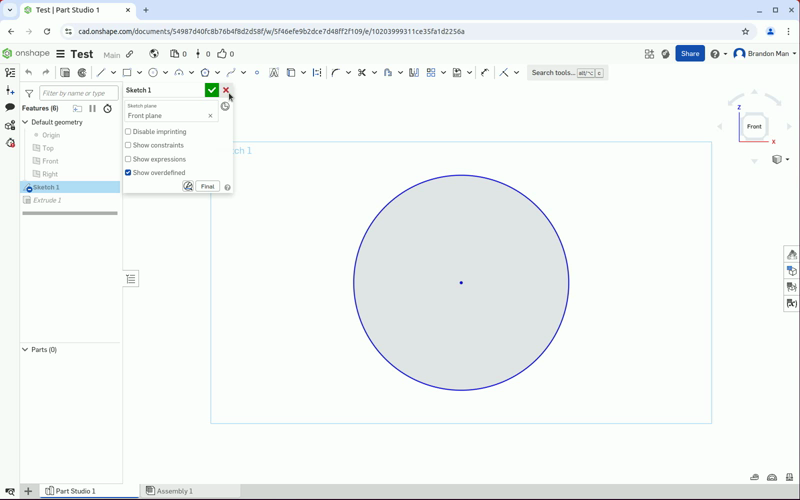
key(shift+s)
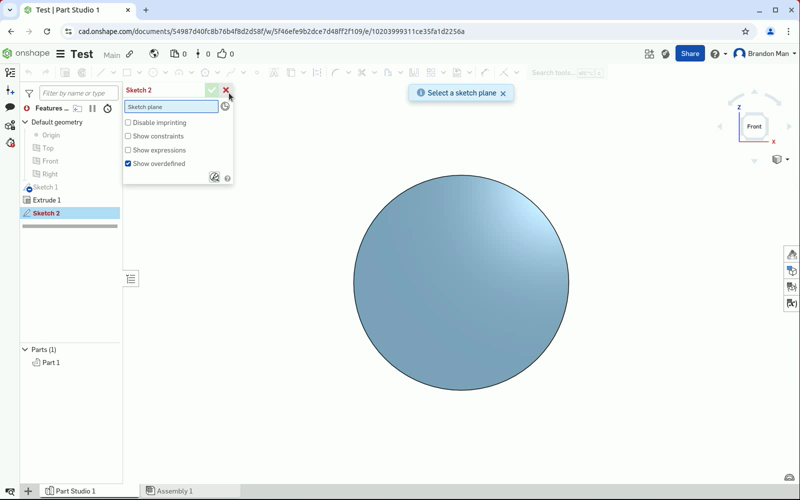
mouse_move(73, 163)
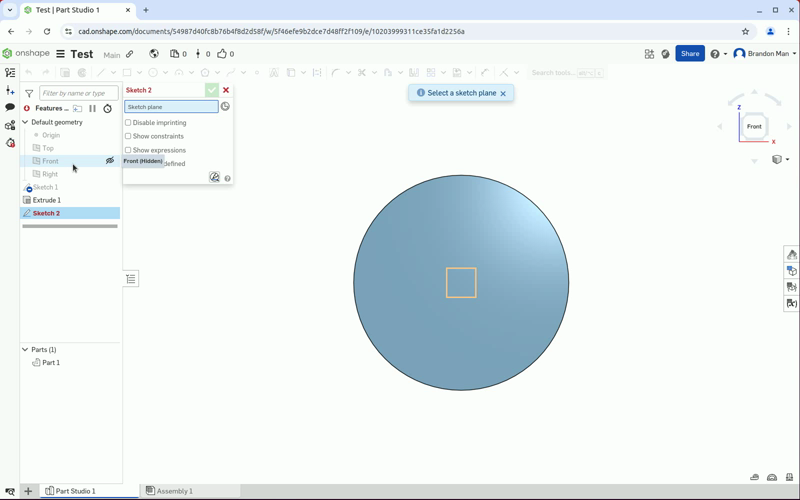
click(73, 163)
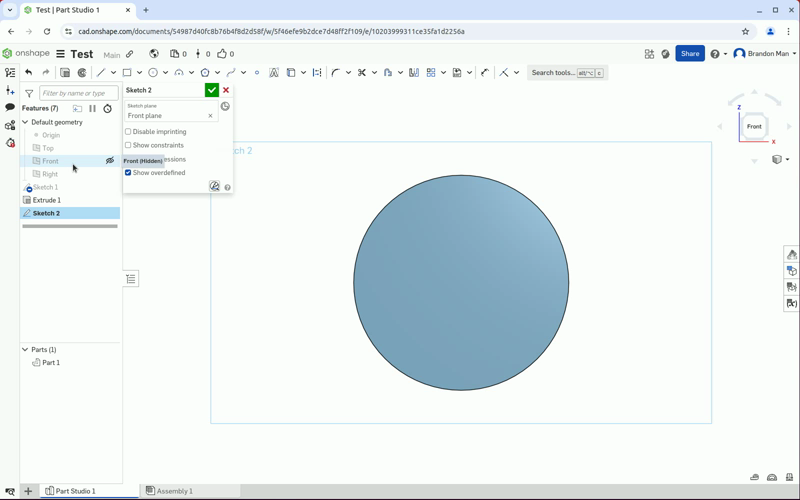
mouse_move(73, 352)
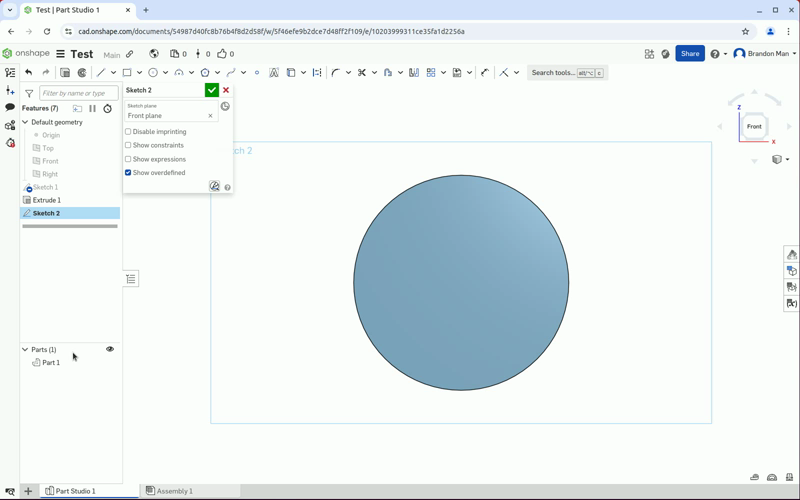
key(y)
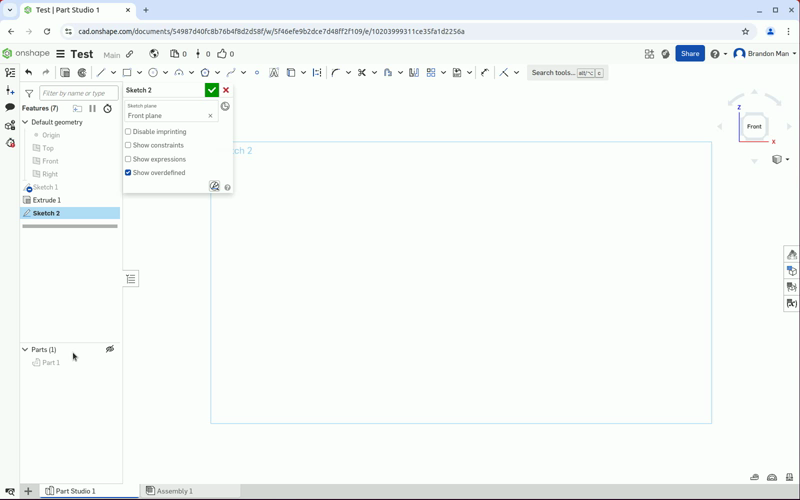
key(c)
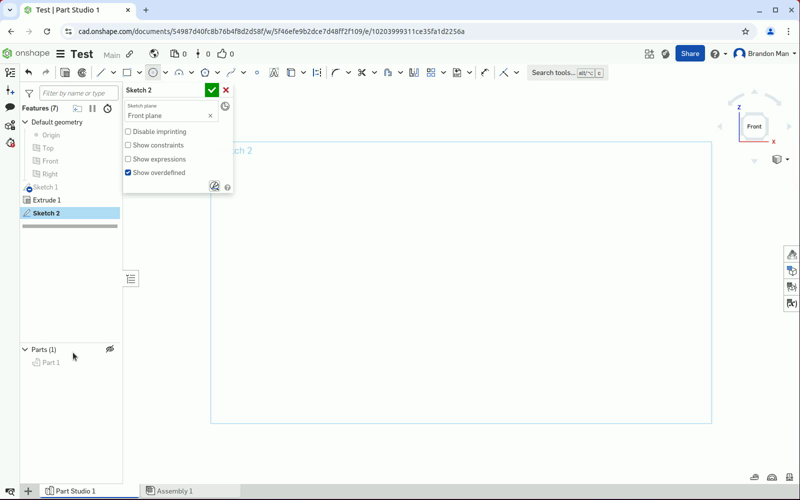
key_down(shift)
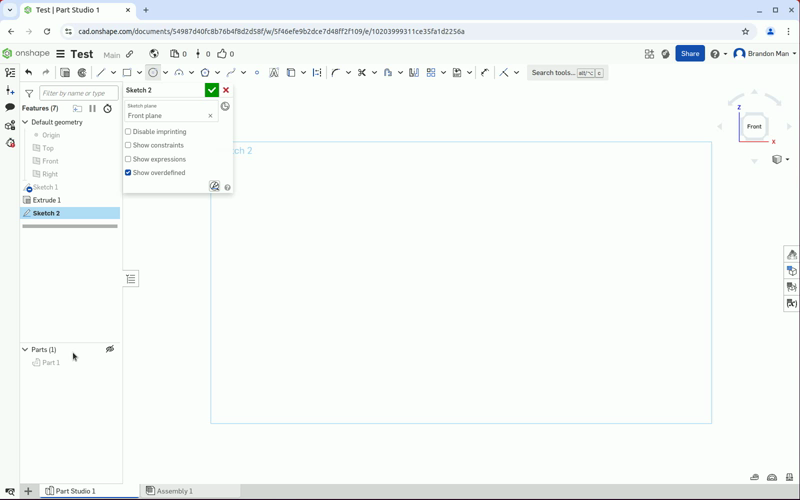
mouse_move(461, 282)
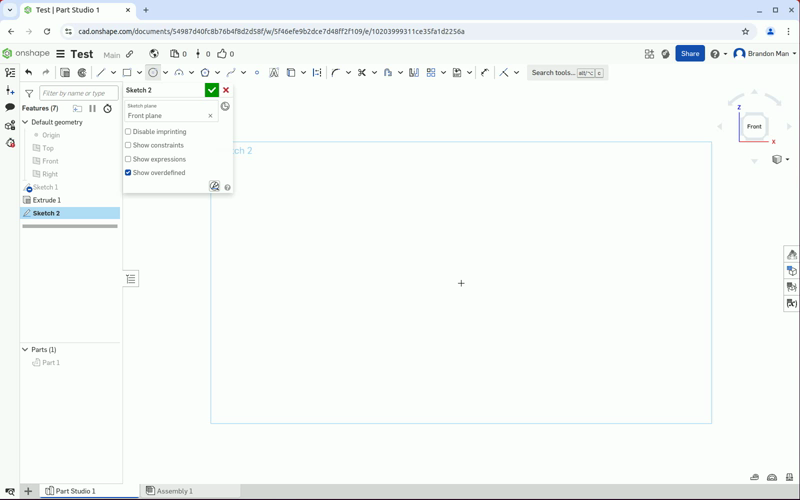
click(461, 282)
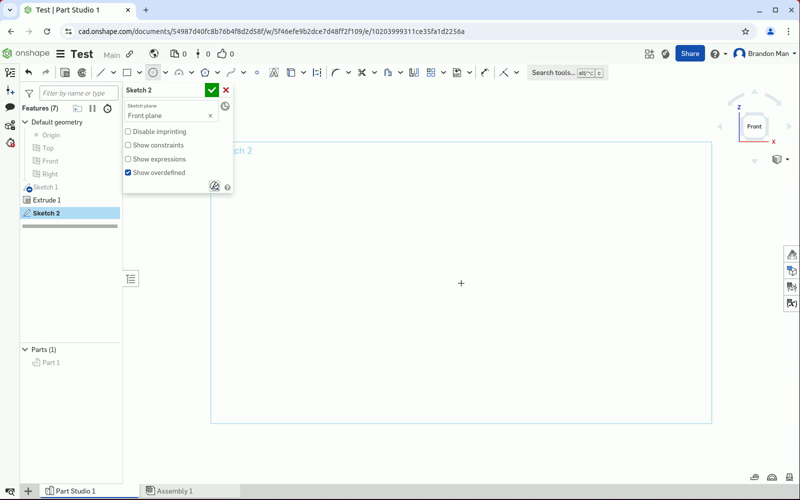
key_up(shift)
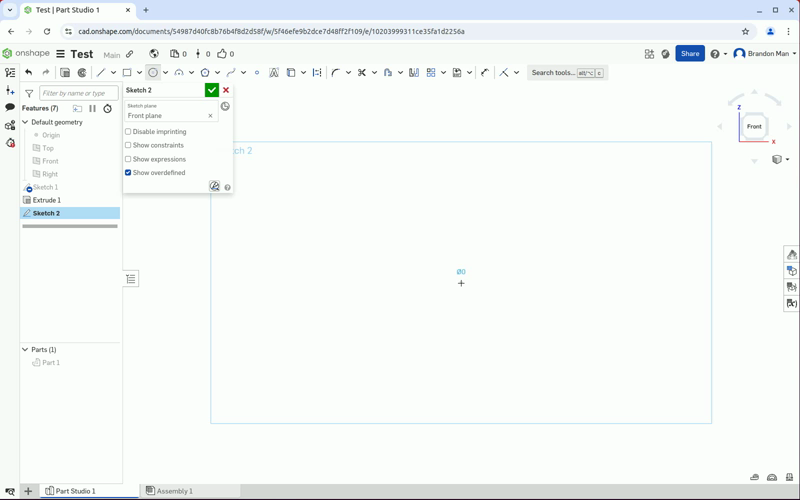
mouse_move(574, 282)
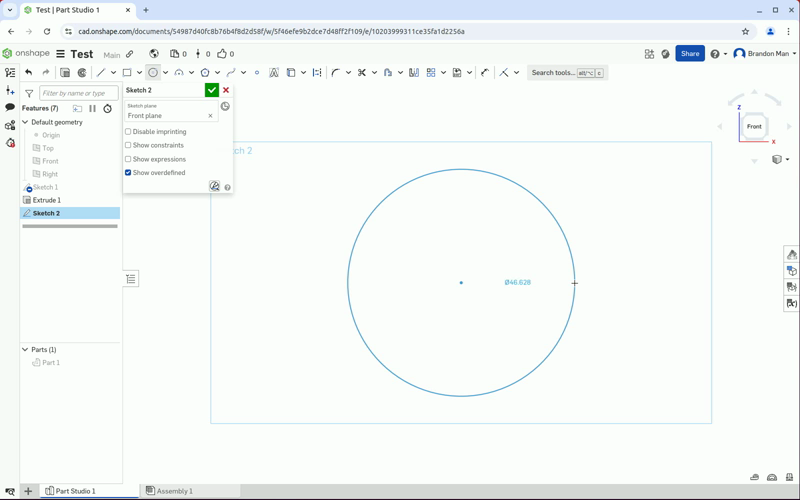
click(574, 282)
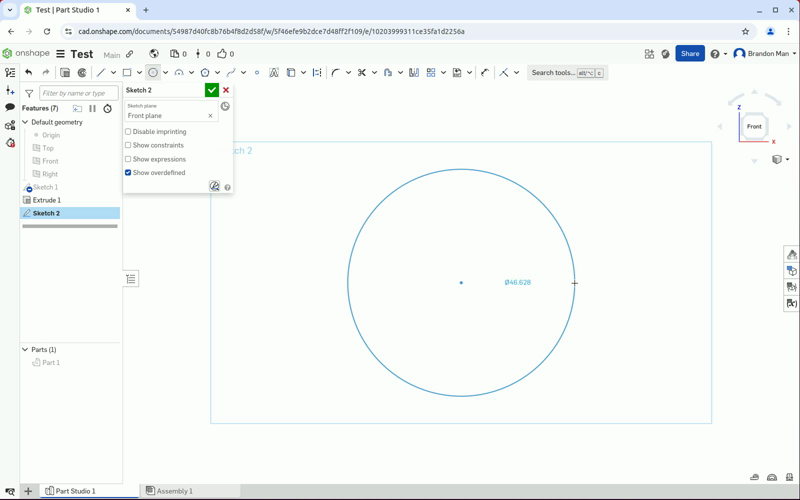
key(esc)
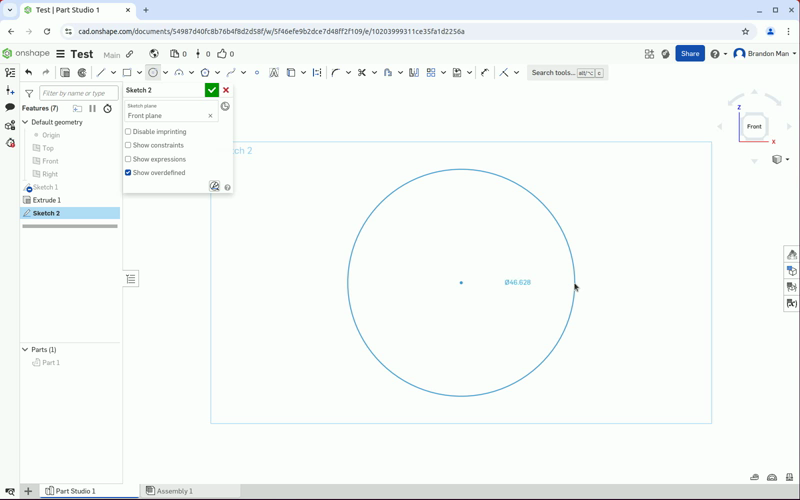
key(c)
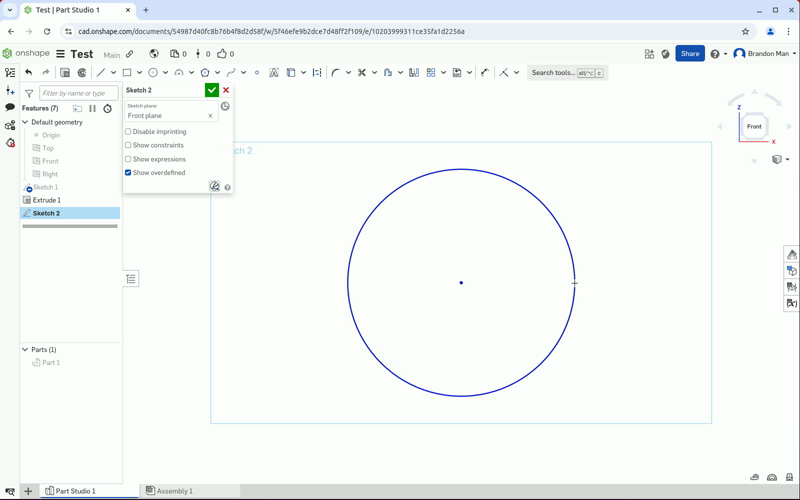
key_down(shift)
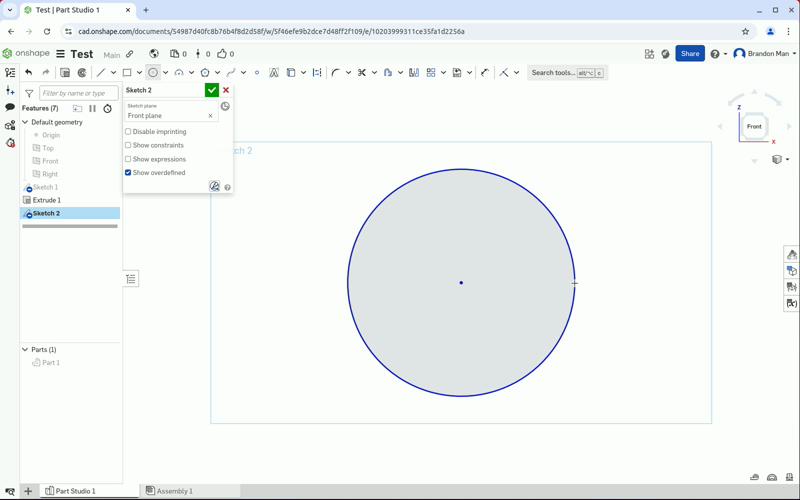
mouse_move(461, 282)
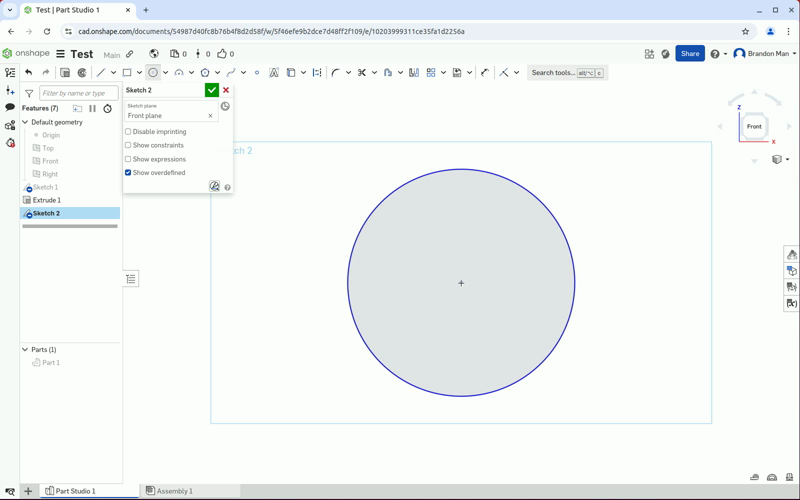
click(461, 282)
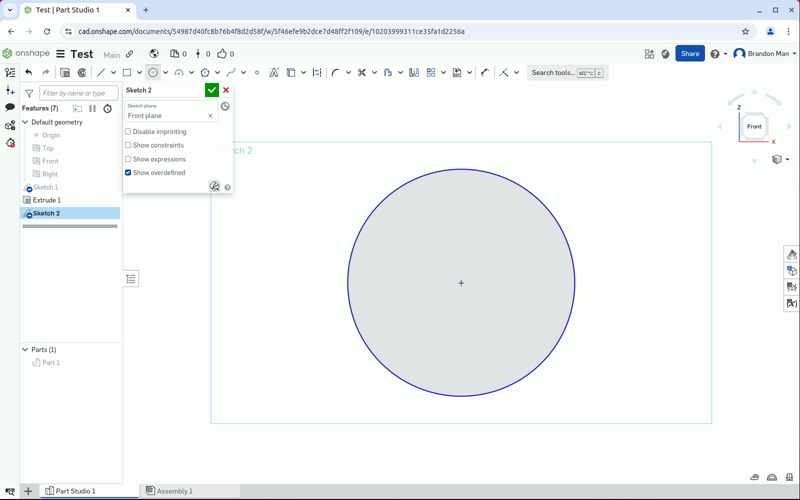
key_up(shift)
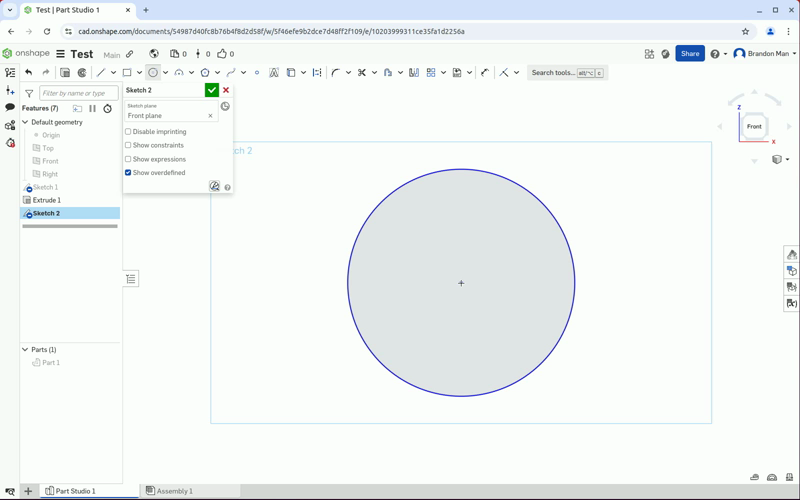
mouse_move(567, 282)
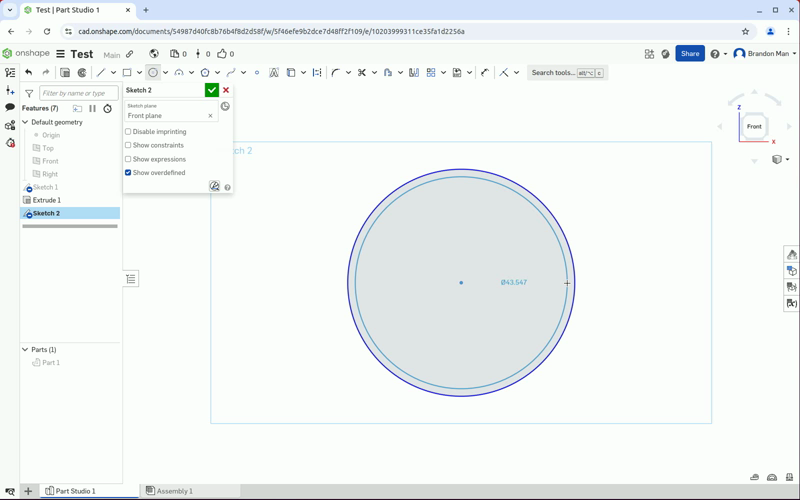
click(567, 282)
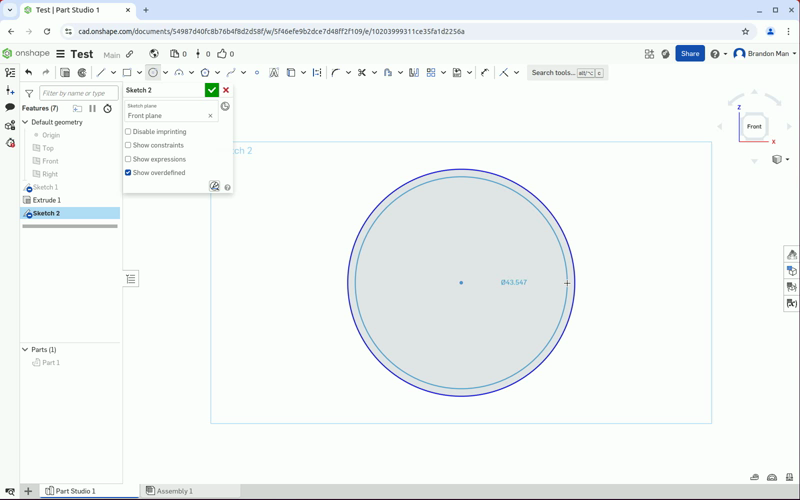
key(esc)
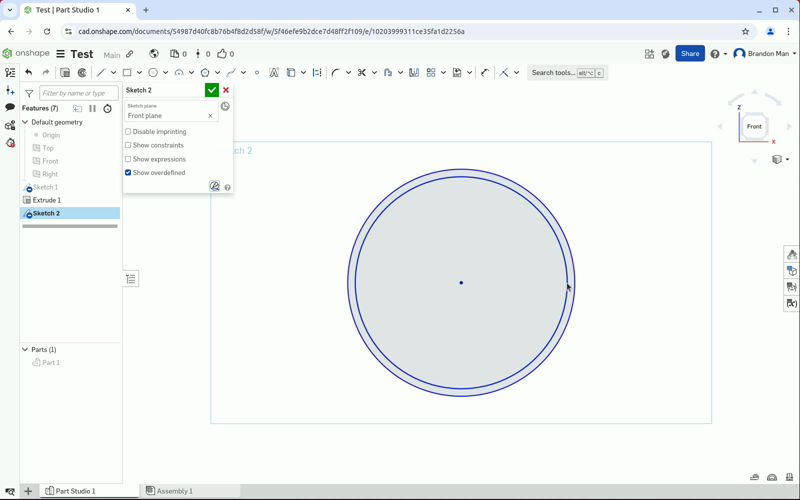
mouse_move(379, 211)
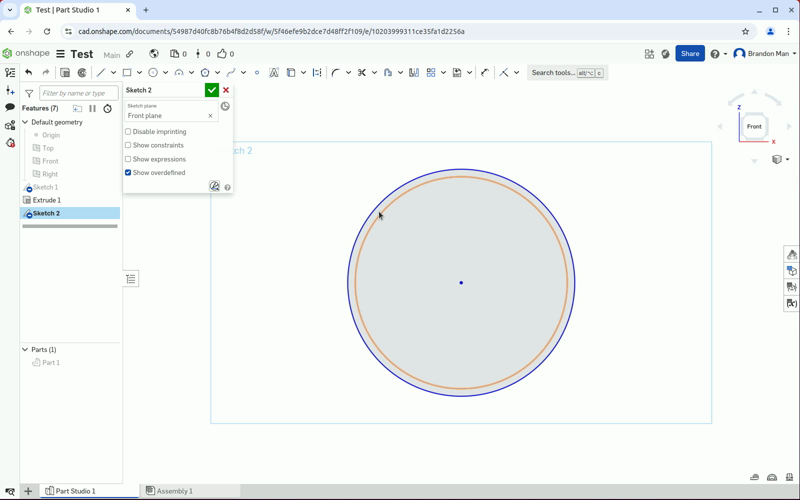
click(379, 211)
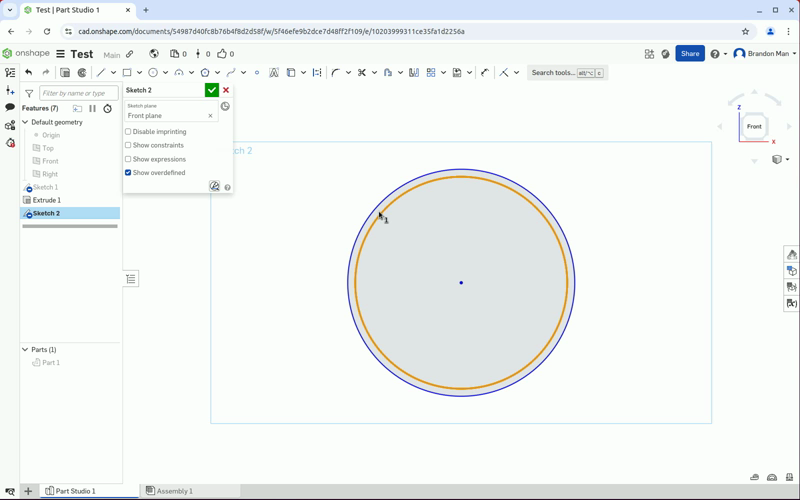
mouse_move(73, 352)
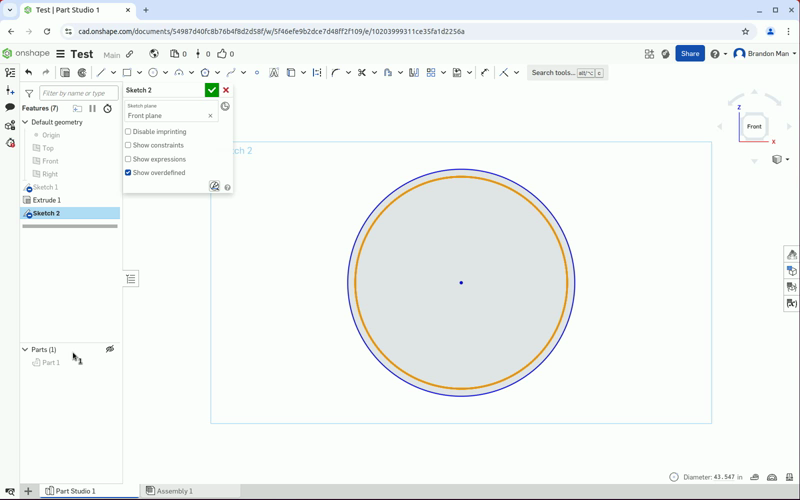
key(shift+y)
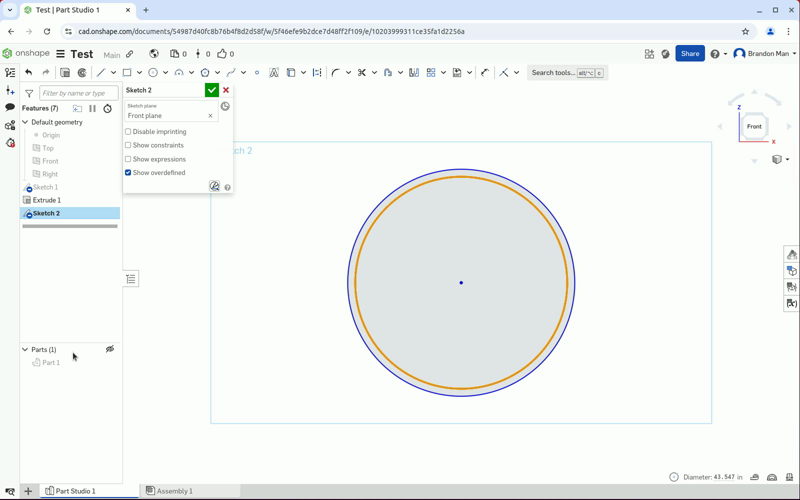
key(shift+e)
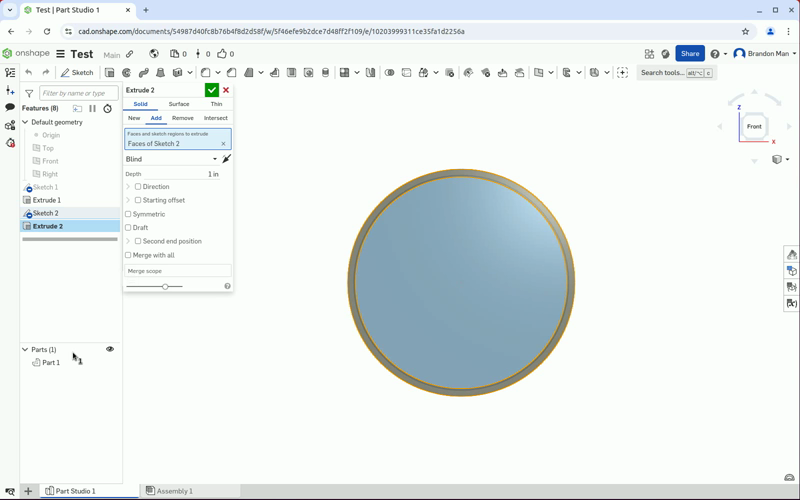
mouse_move(143, 106)
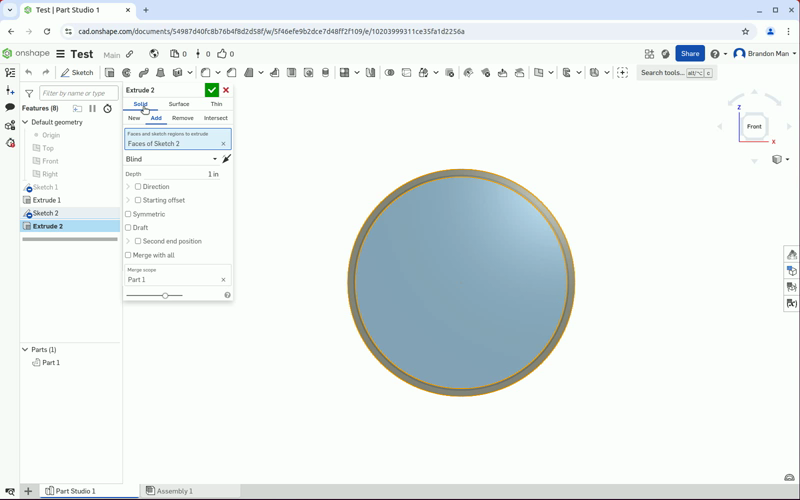
click(143, 106)
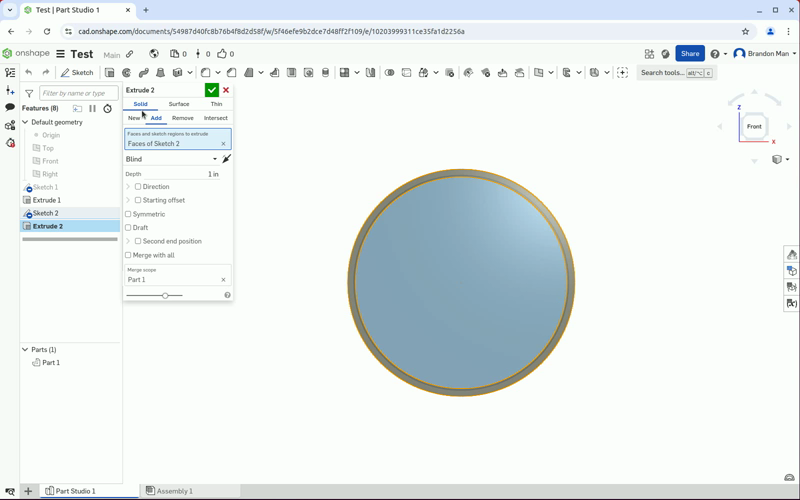
mouse_move(137, 120)
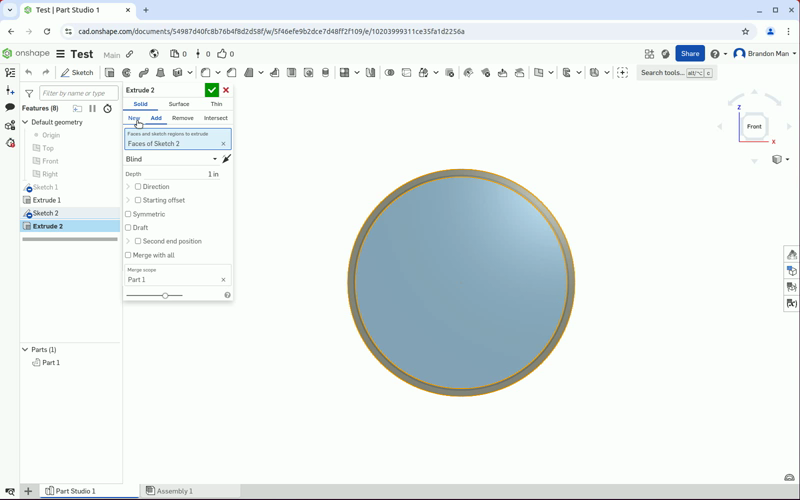
click(137, 120)
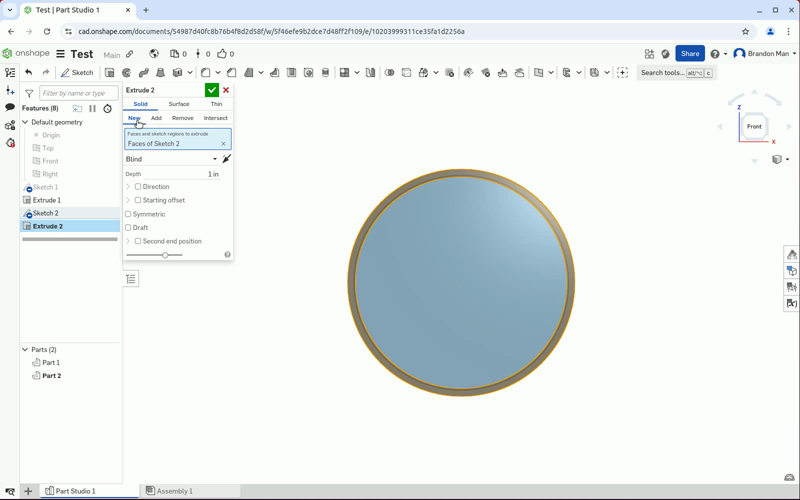
key(tab, 4)
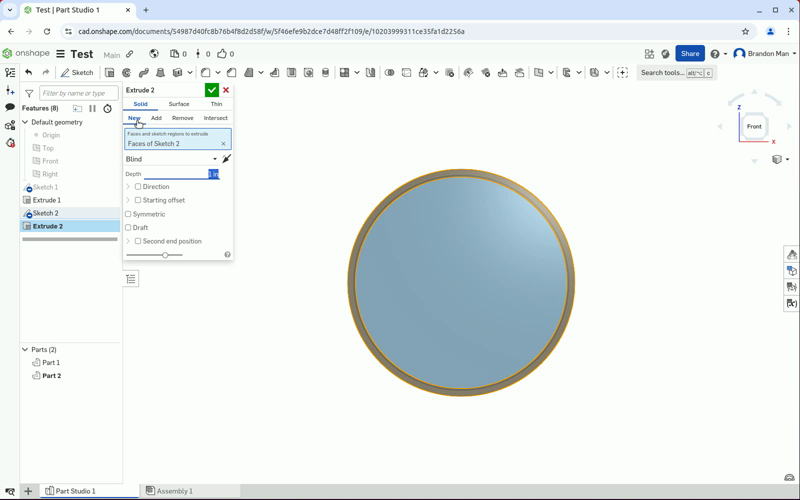
text(-0.241)
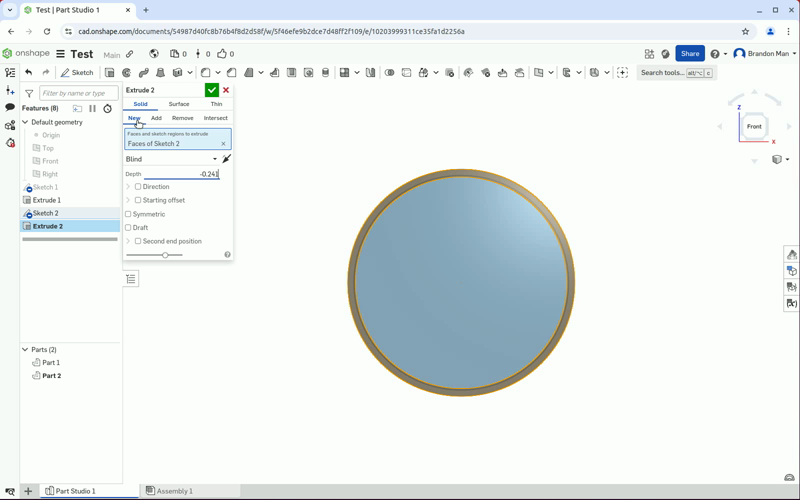
key(enter)
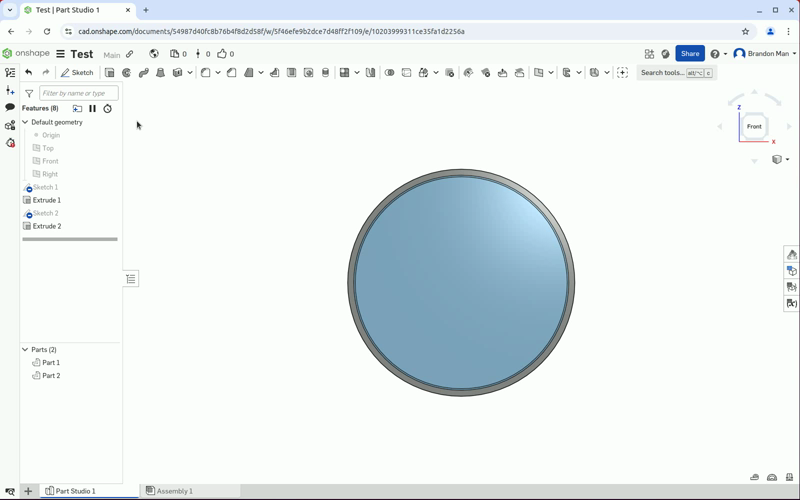
key(shift+h)
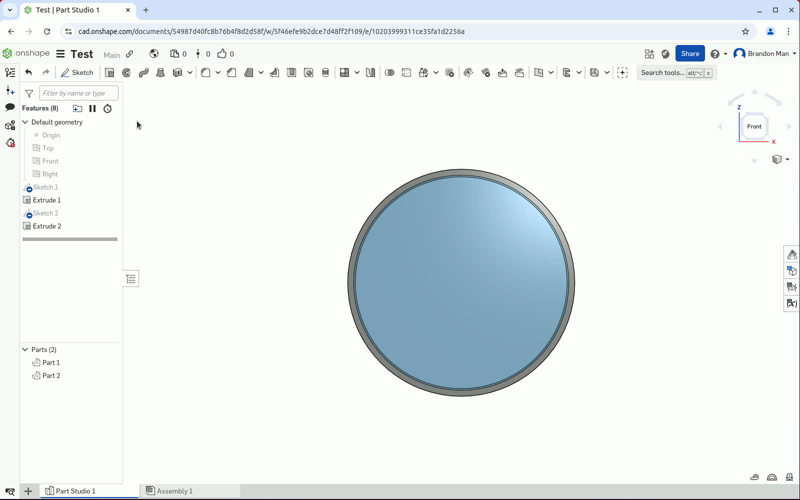
key(shift+h)
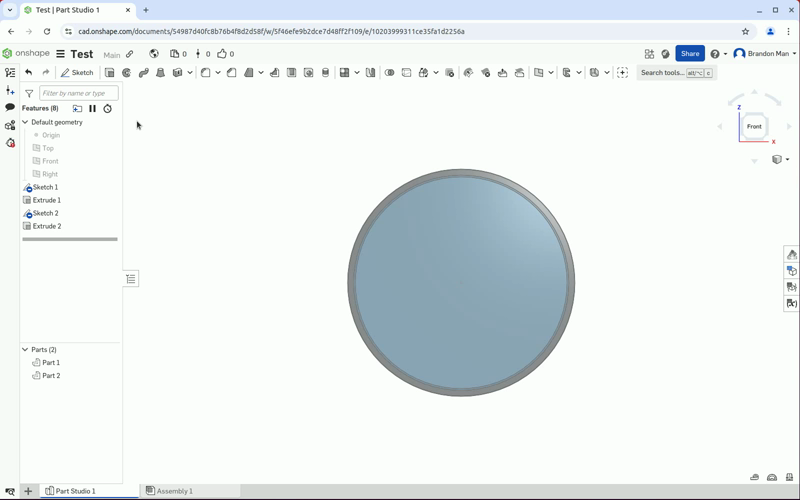
key(shift+7)
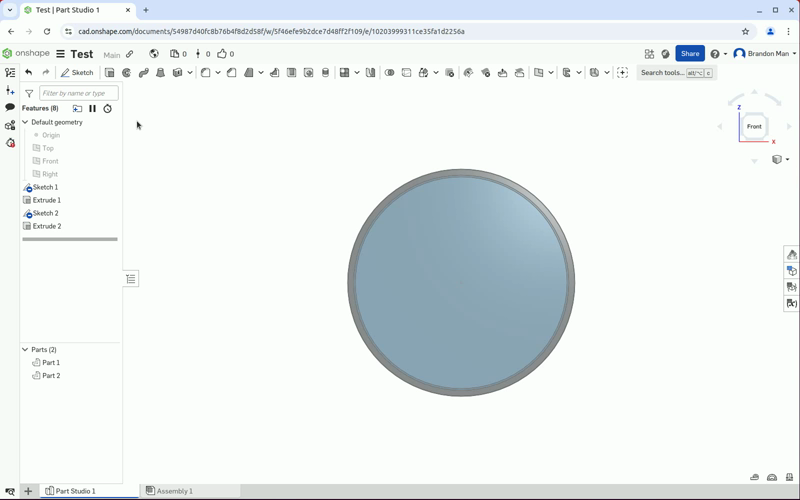
key(left, 2)
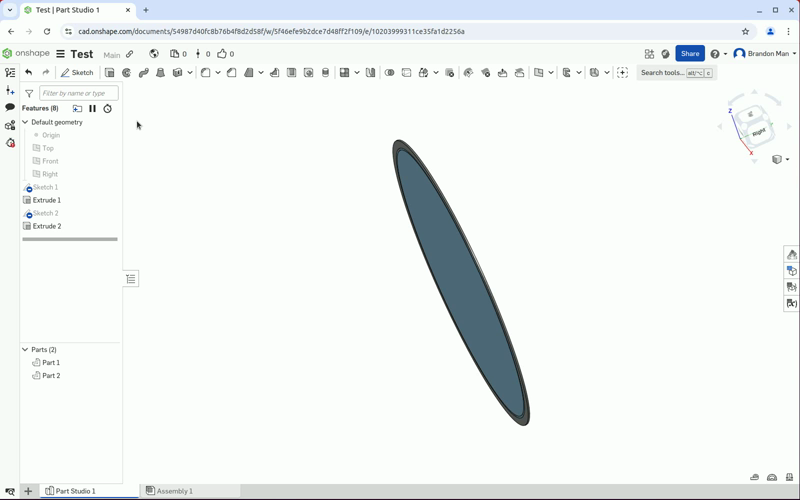
key(down, 2)
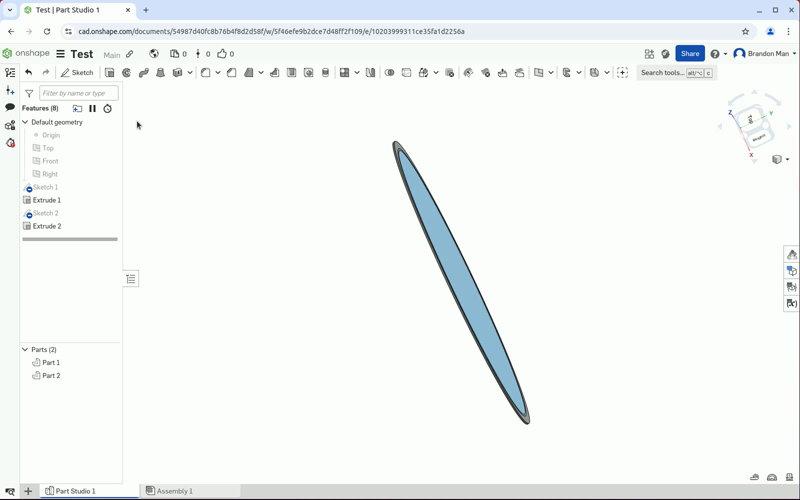
key(up, 2)
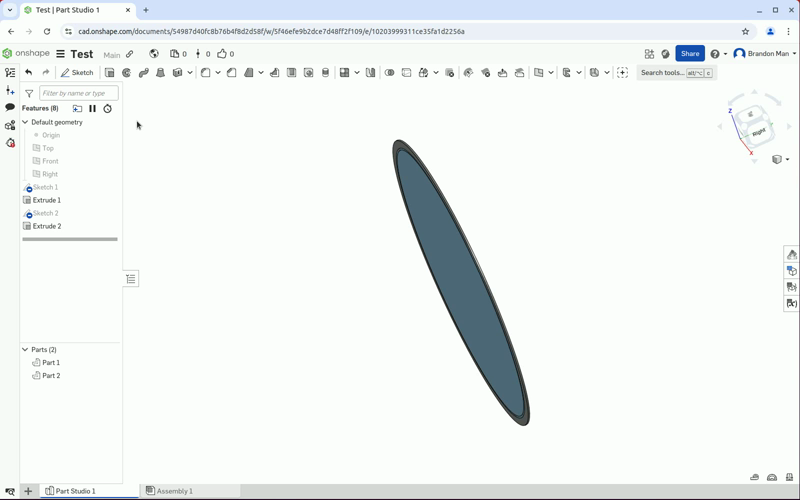
key(right, 2)
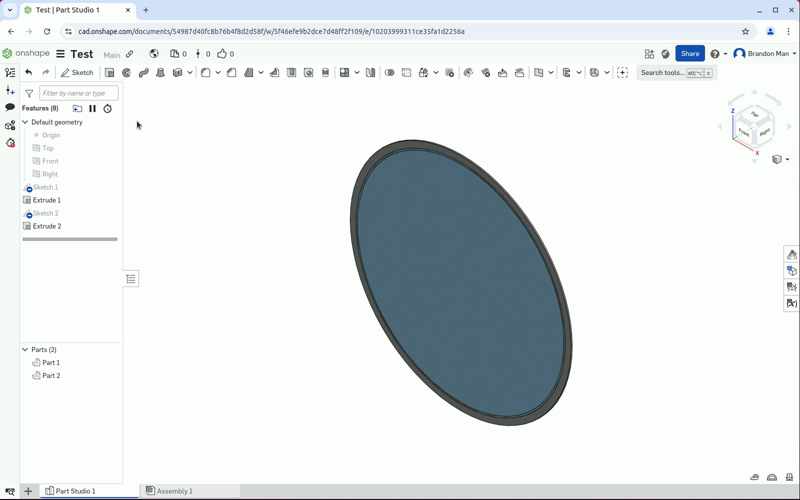
mouse_move(73, 189)
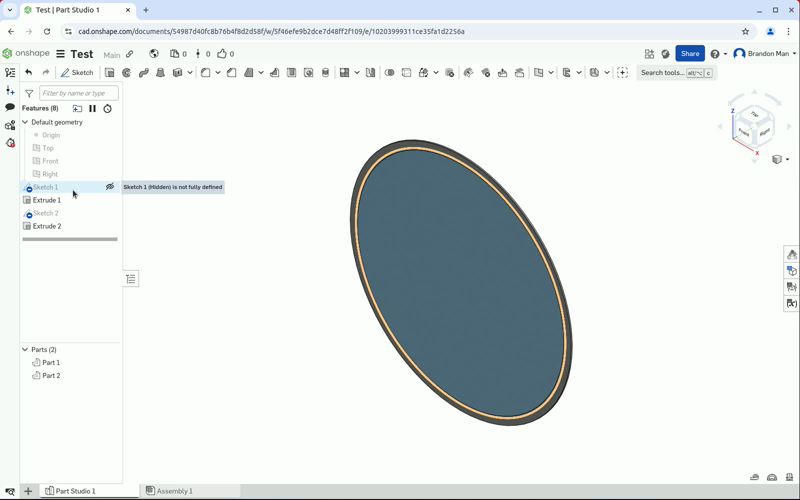
click(73, 189)